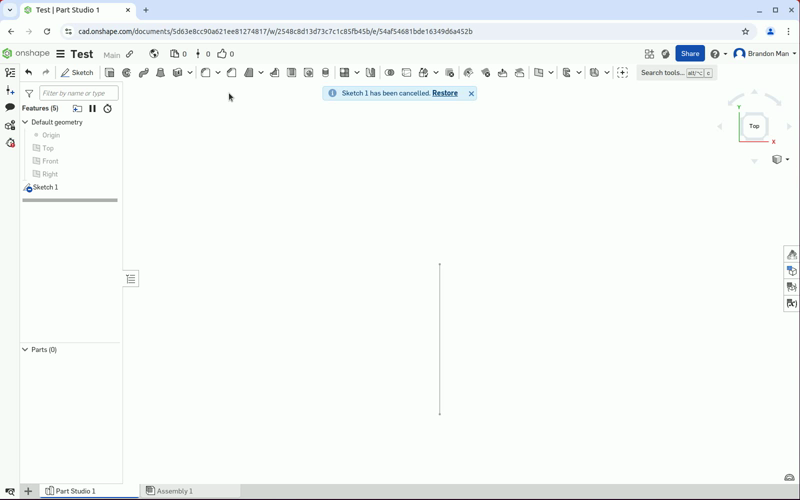
key(shift+h)
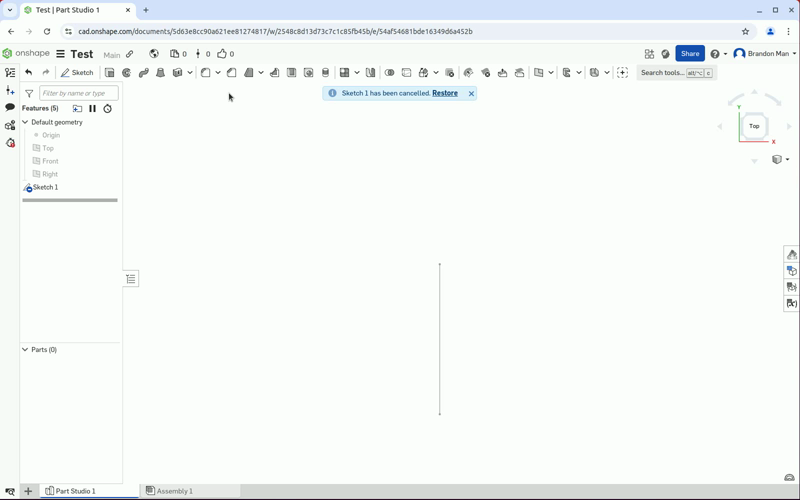
key(shift+s)
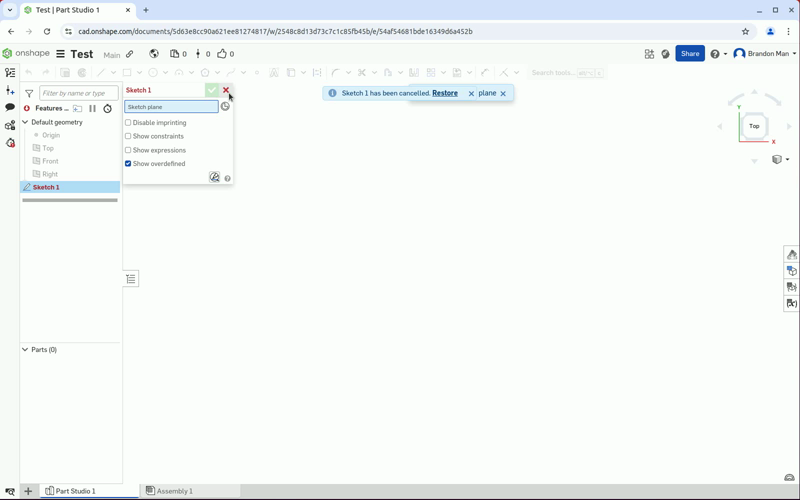
mouse_move(73, 150)
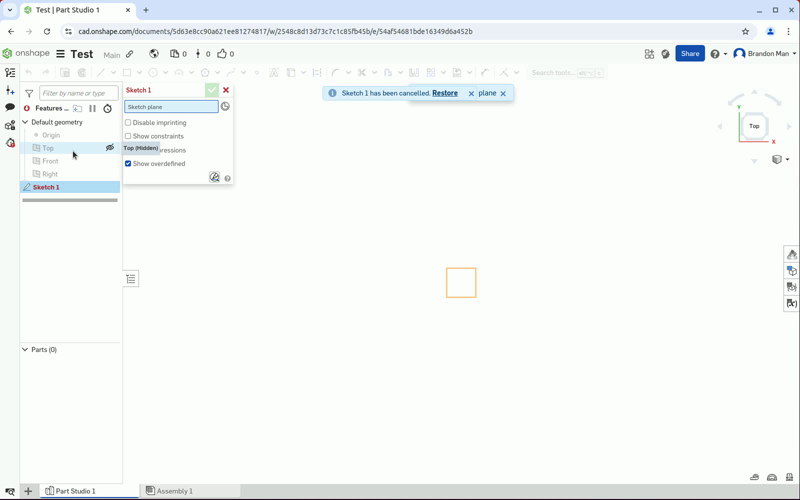
click(73, 150)
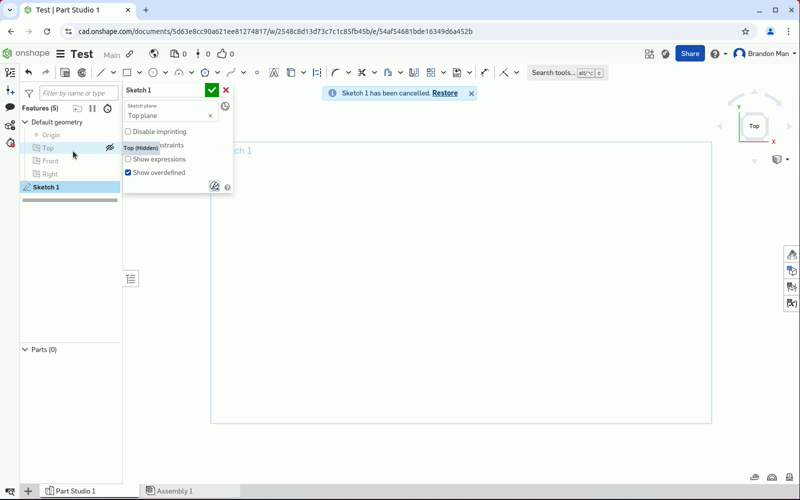
mouse_move(73, 352)
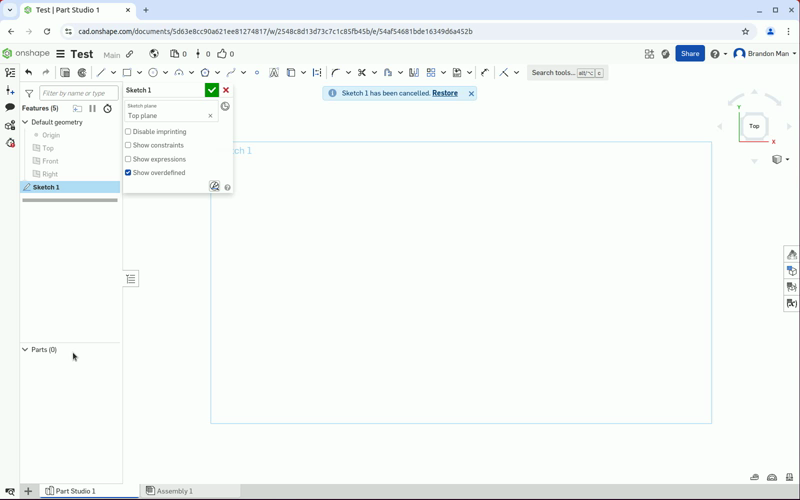
key(y)
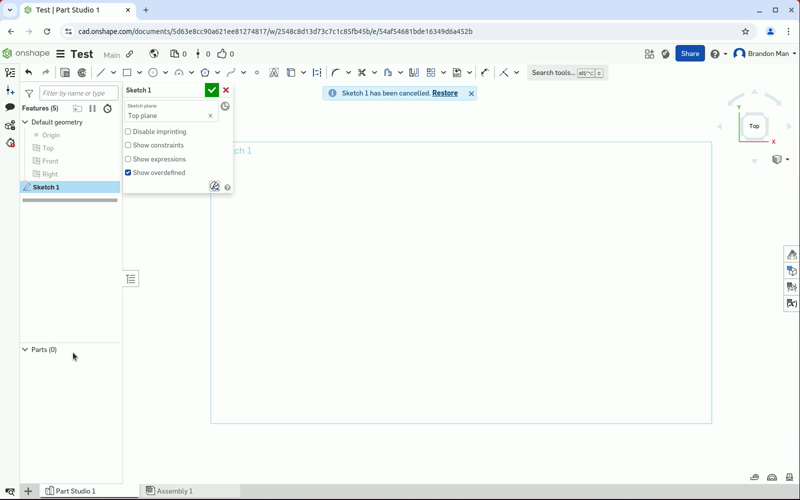
key(c)
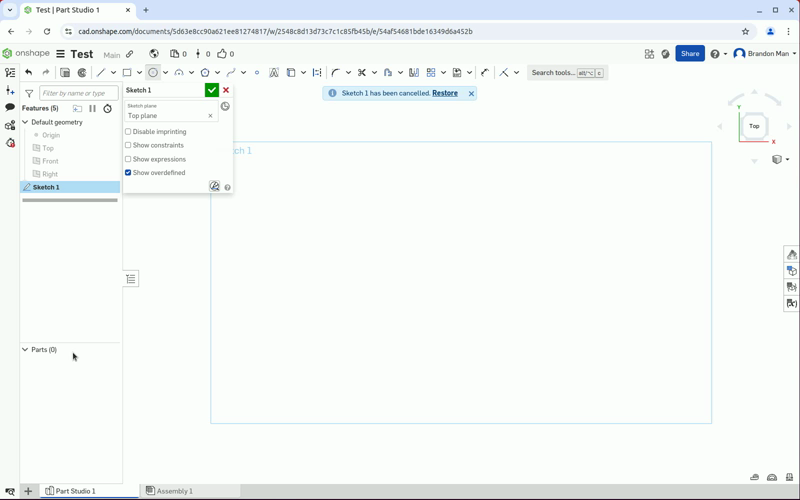
key_down(shift)
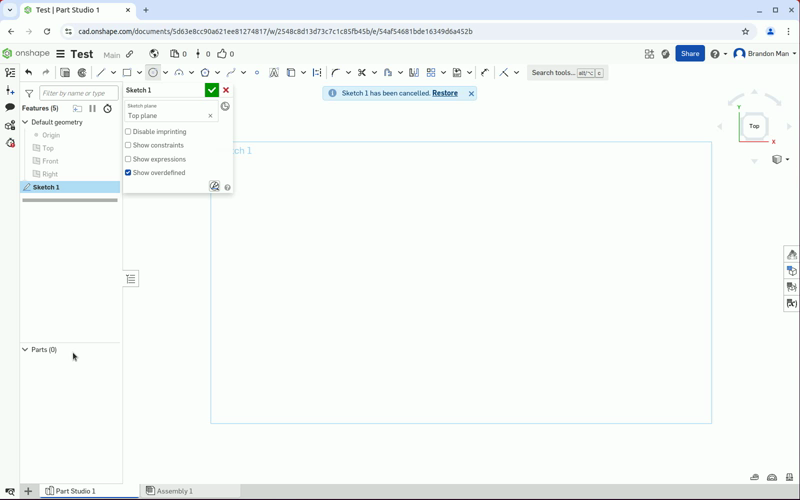
mouse_move(461, 282)
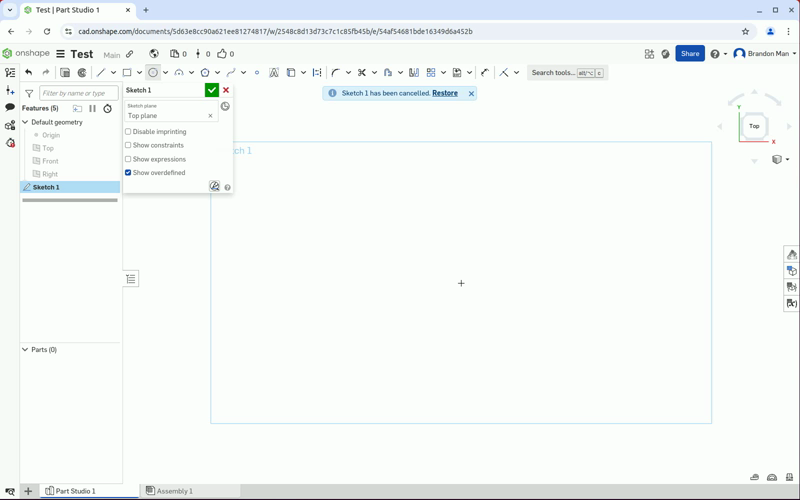
click(461, 282)
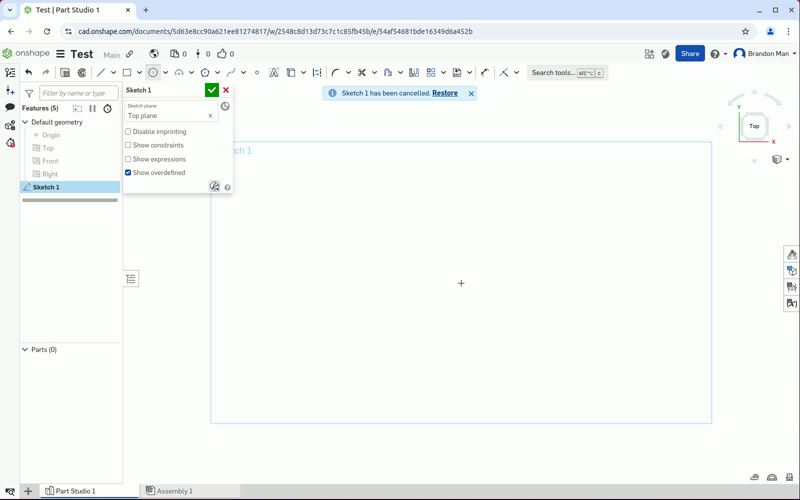
key_up(shift)
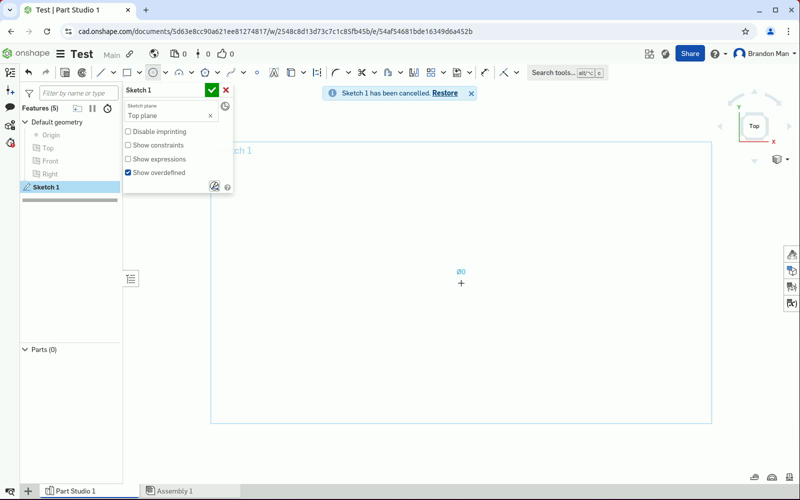
mouse_move(574, 282)
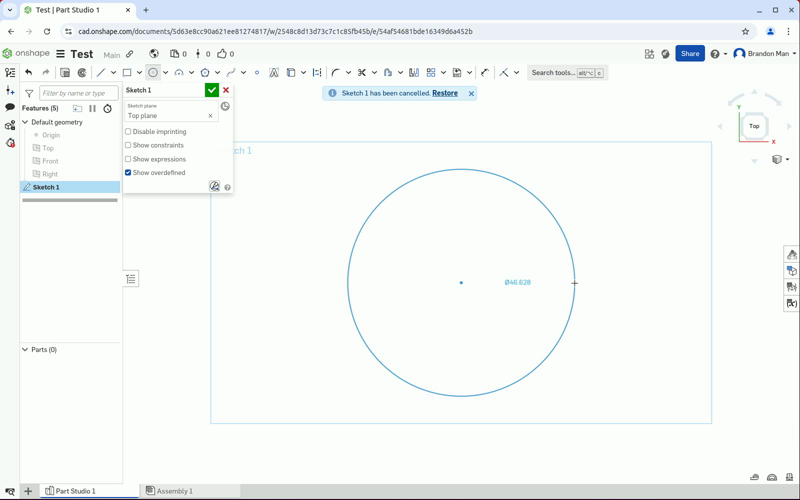
click(574, 282)
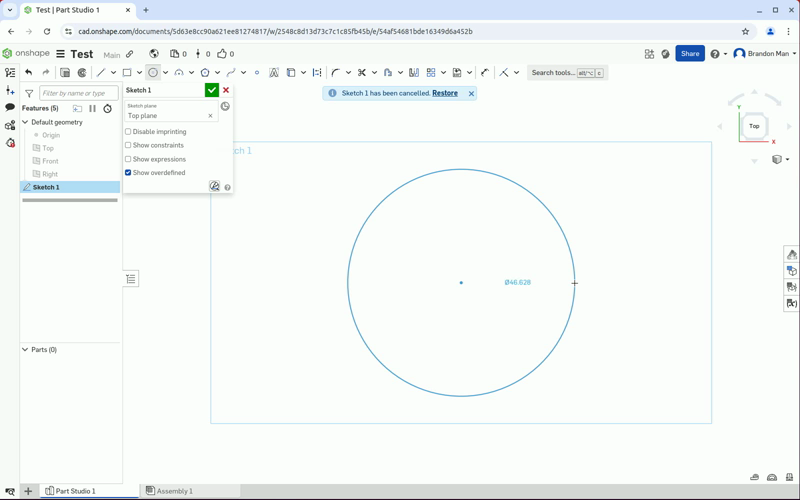
key(esc)
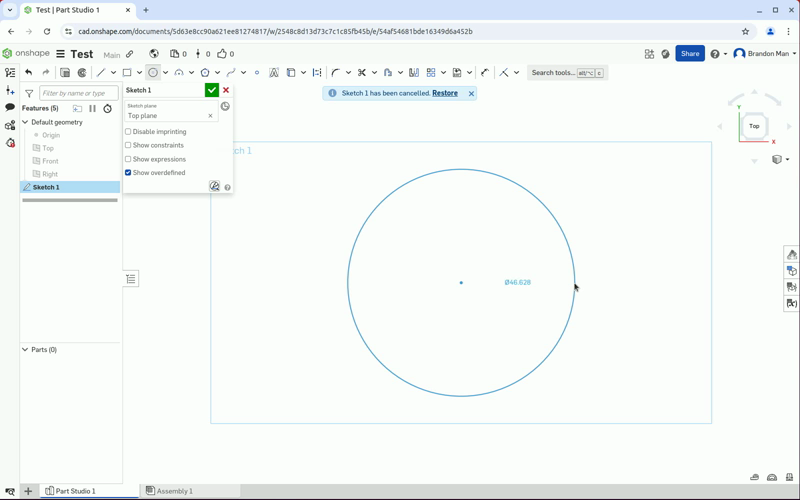
mouse_move(436, 292)
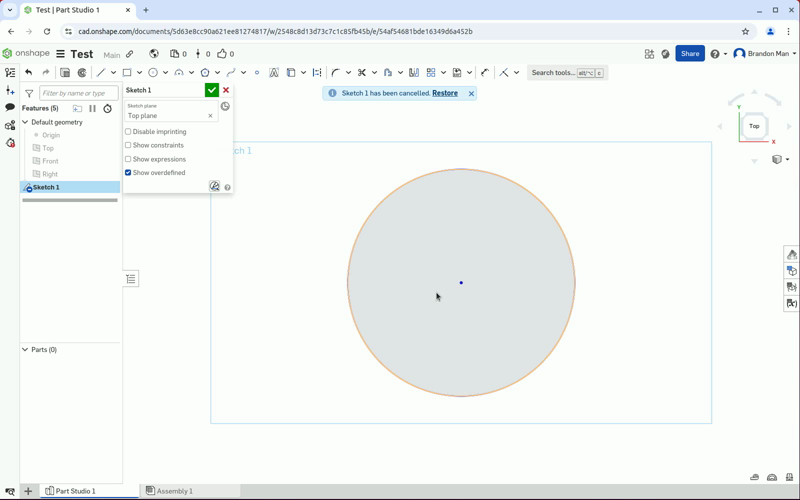
click(436, 292)
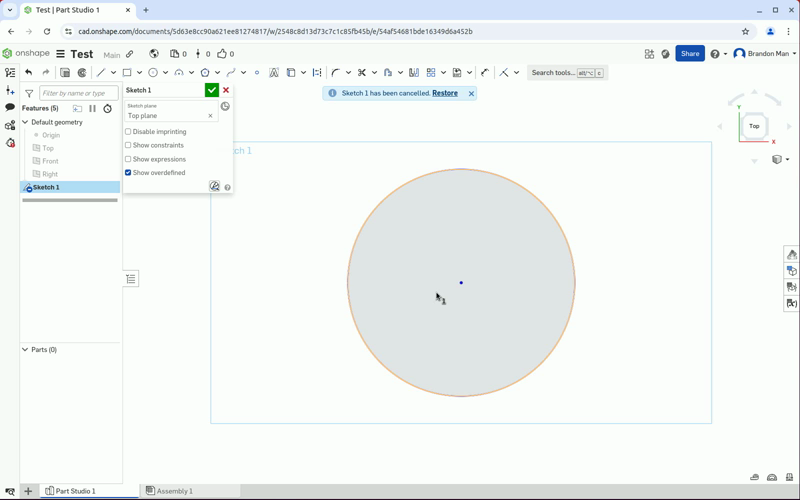
mouse_move(73, 352)
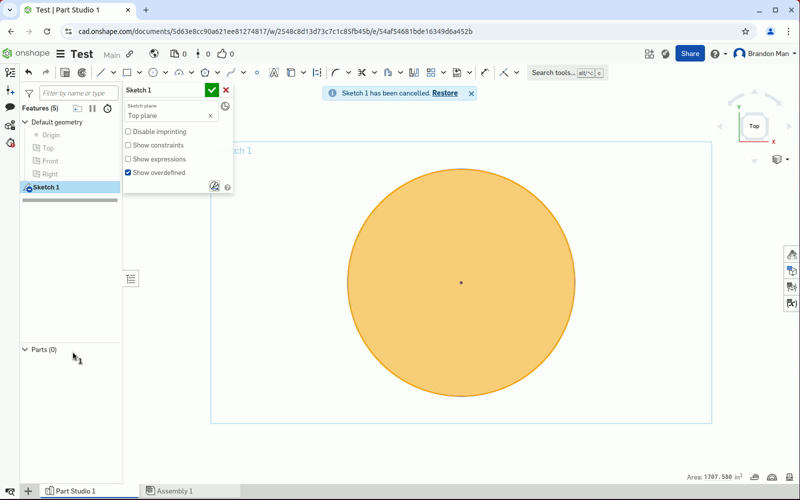
key(shift+y)
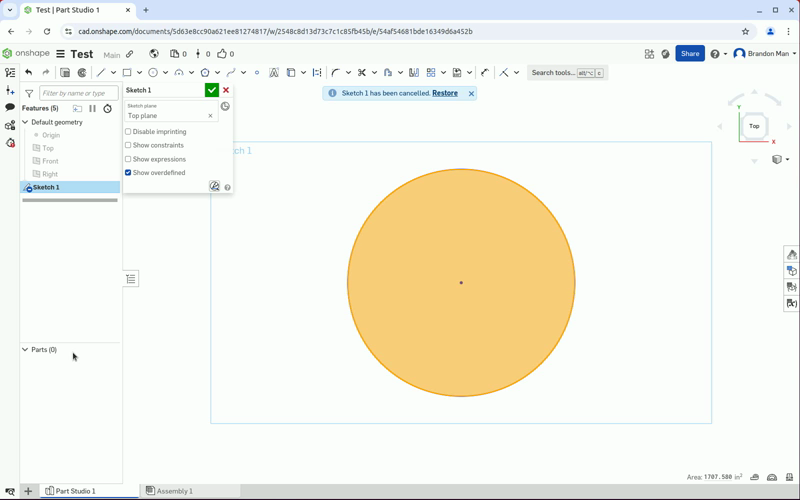
key(shift+e)
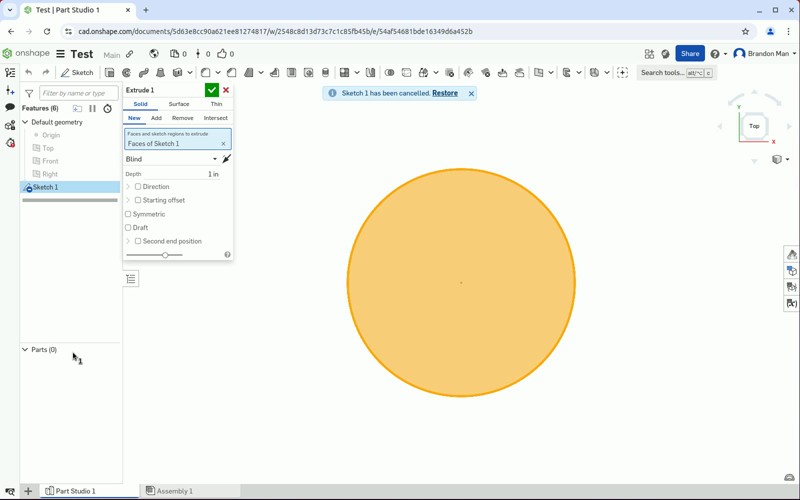
mouse_move(143, 106)
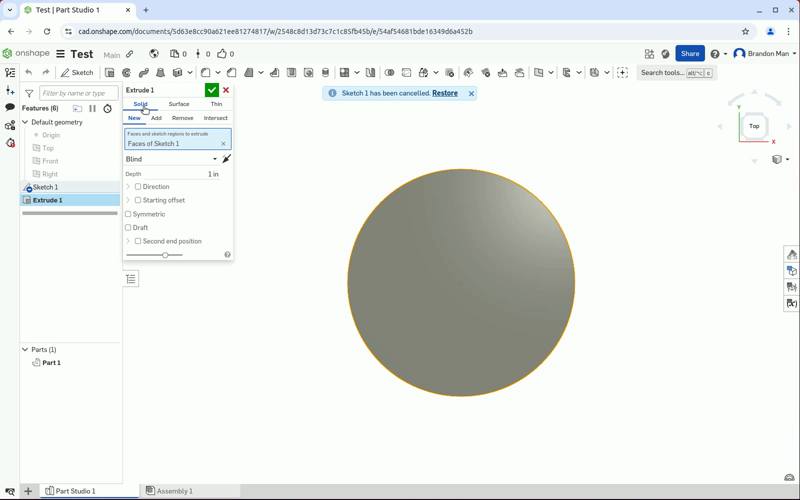
click(143, 106)
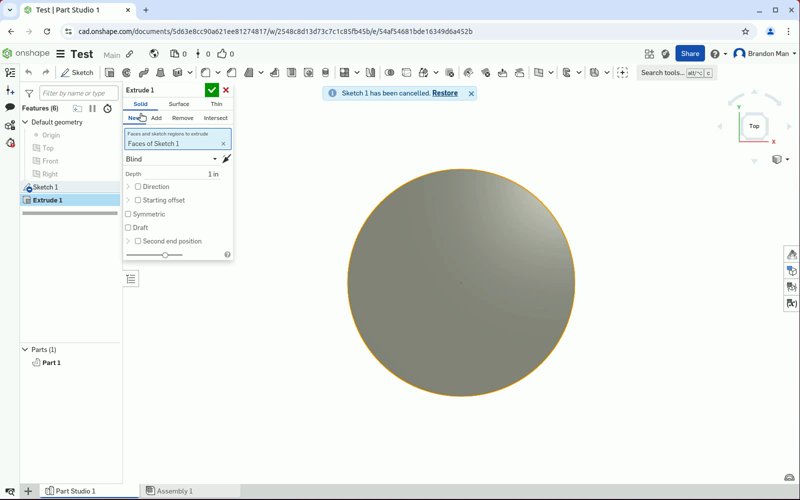
mouse_move(137, 120)
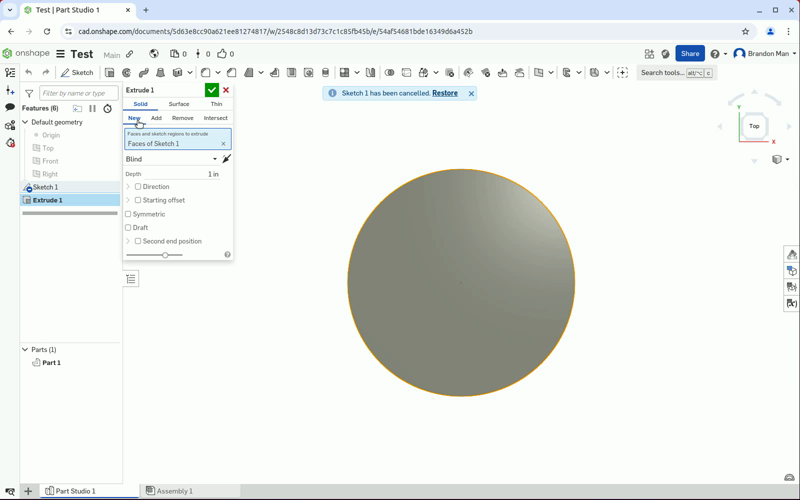
click(137, 120)
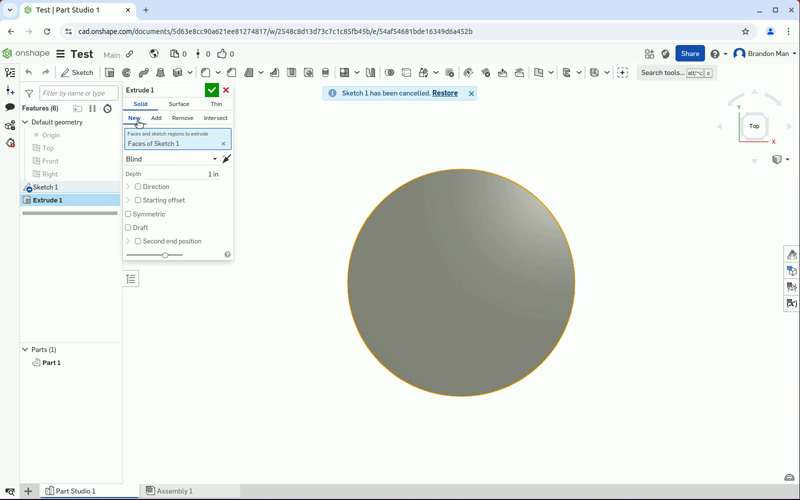
key(tab, 4)
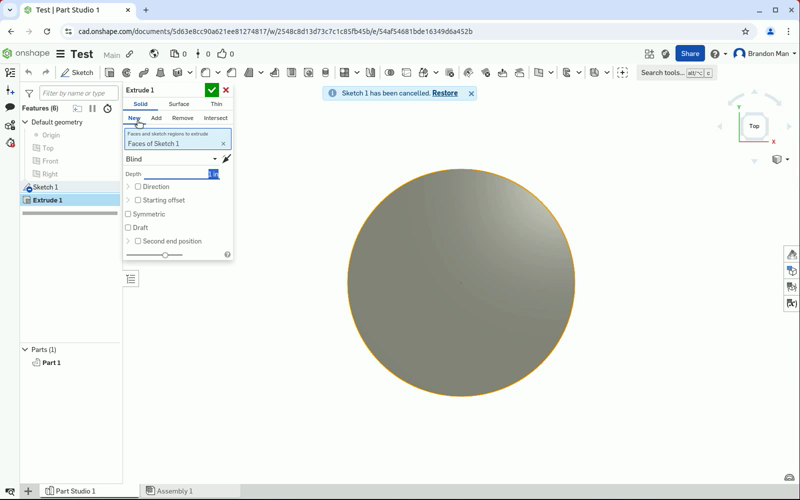
text(11.554)
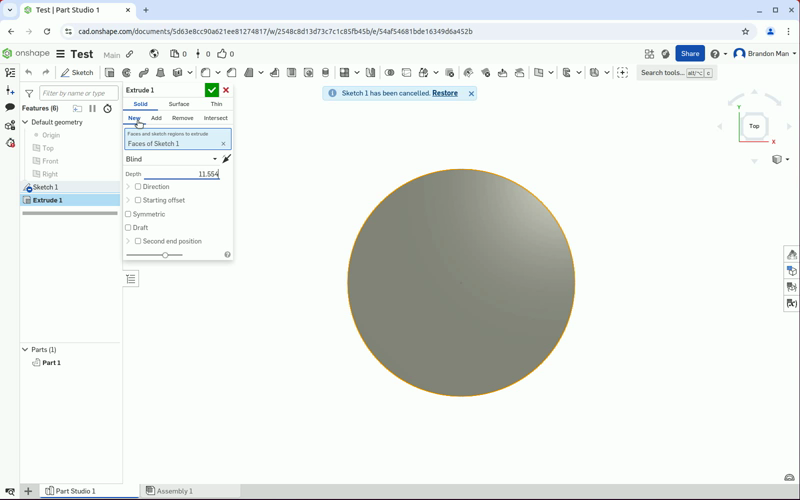
key(enter)
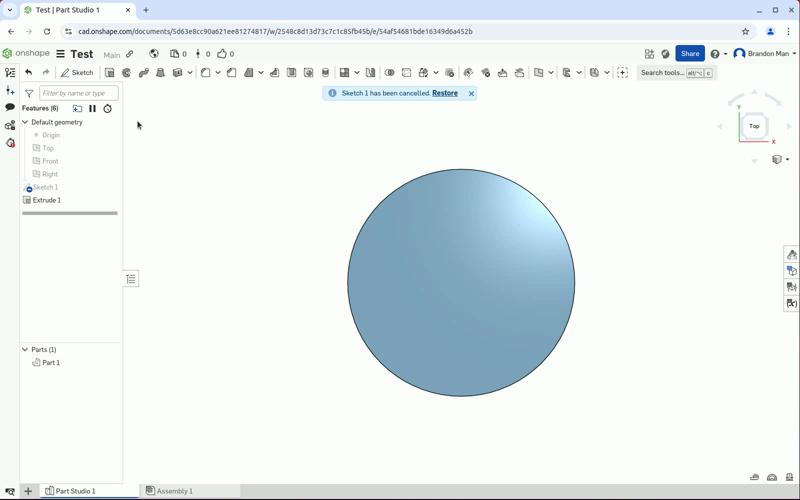
key(shift+h)
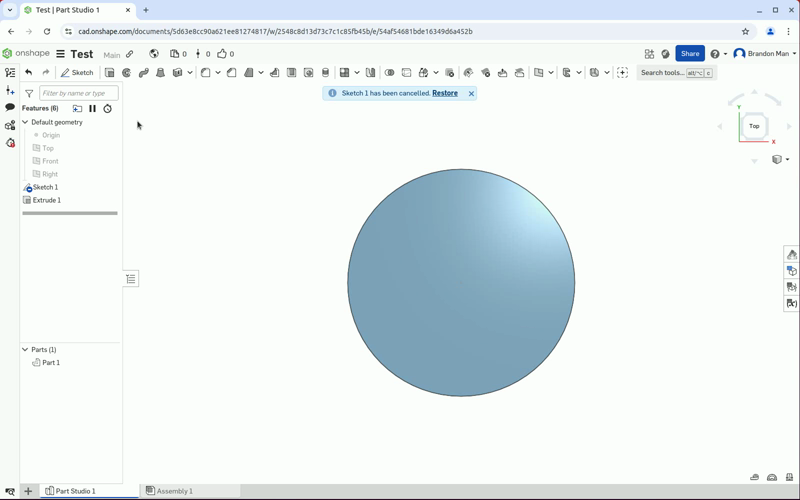
key(shift+h)
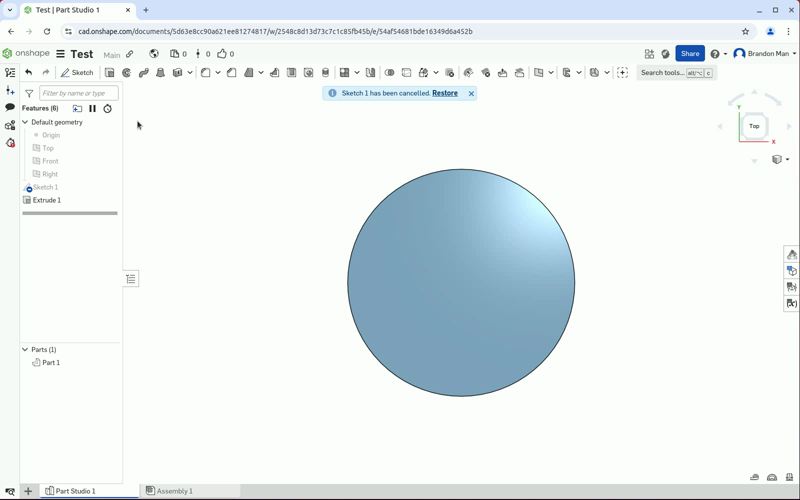
mouse_move(73, 189)
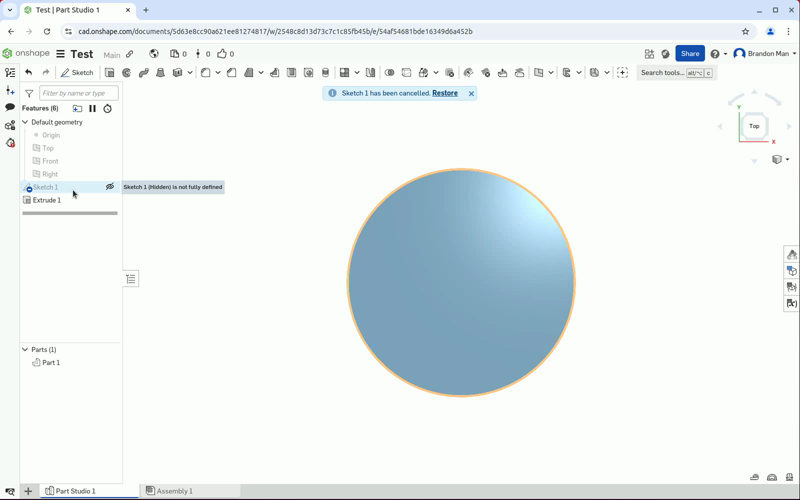
click(73, 189)
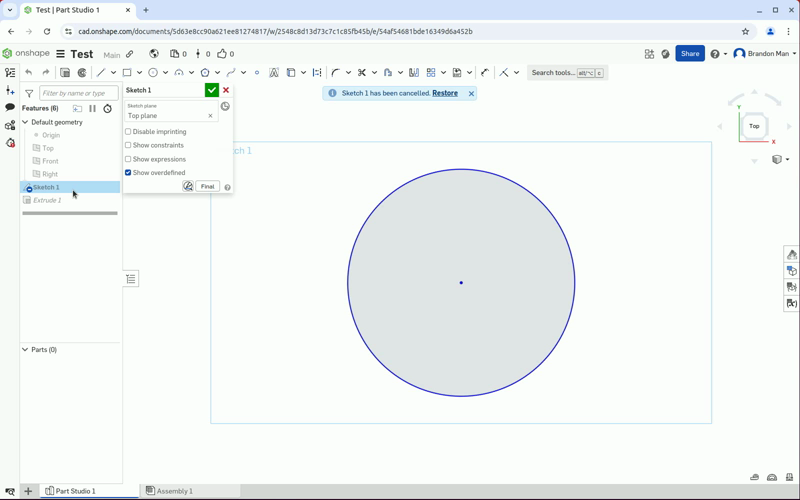
mouse_move(229, 92)
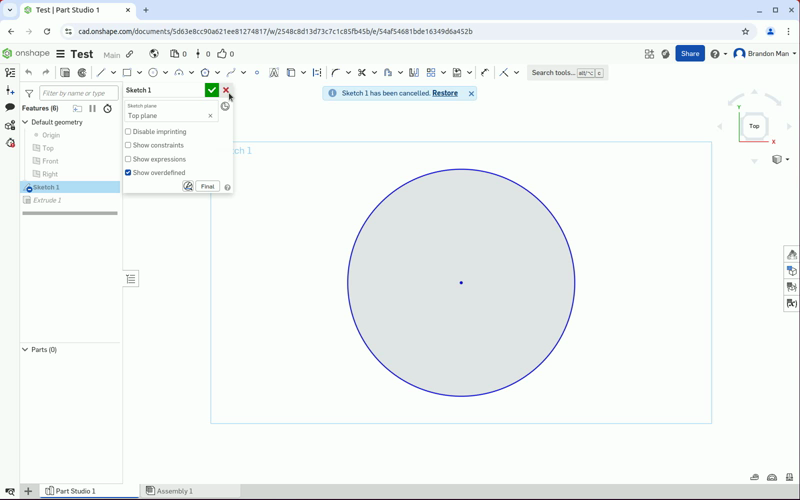
click(229, 92)
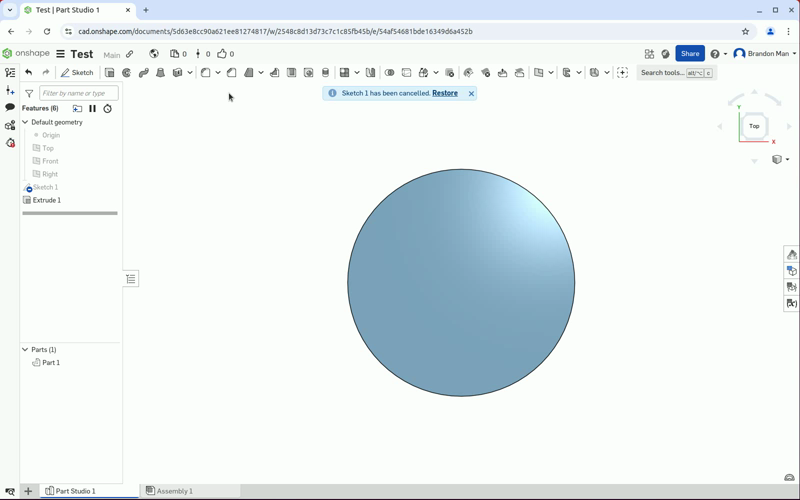
mouse_move(541, 75)
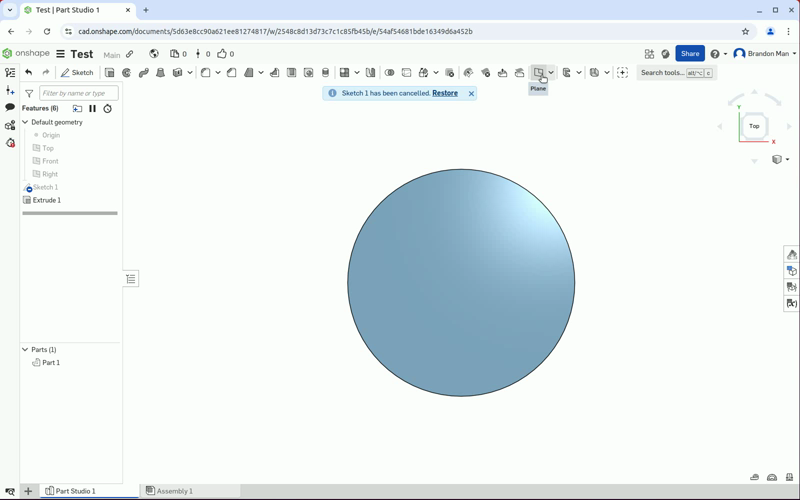
click(541, 75)
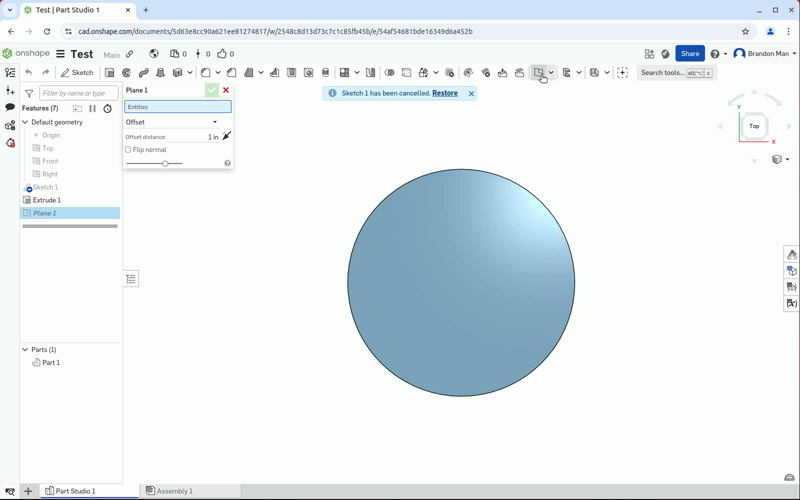
mouse_move(73, 150)
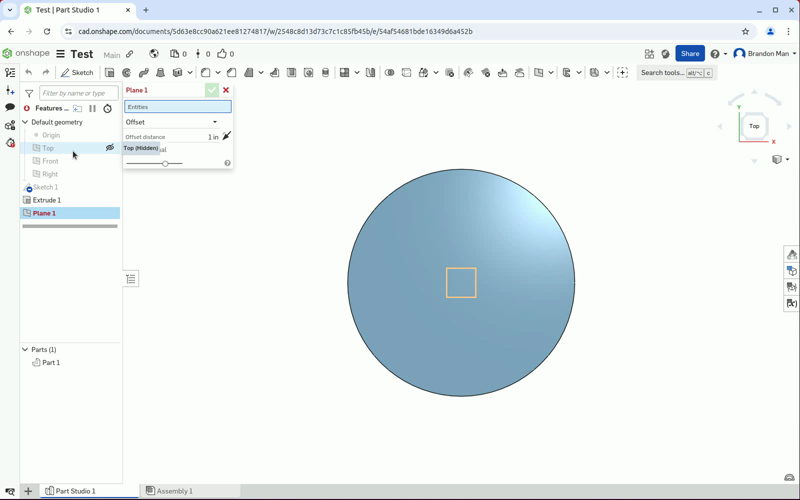
click(73, 150)
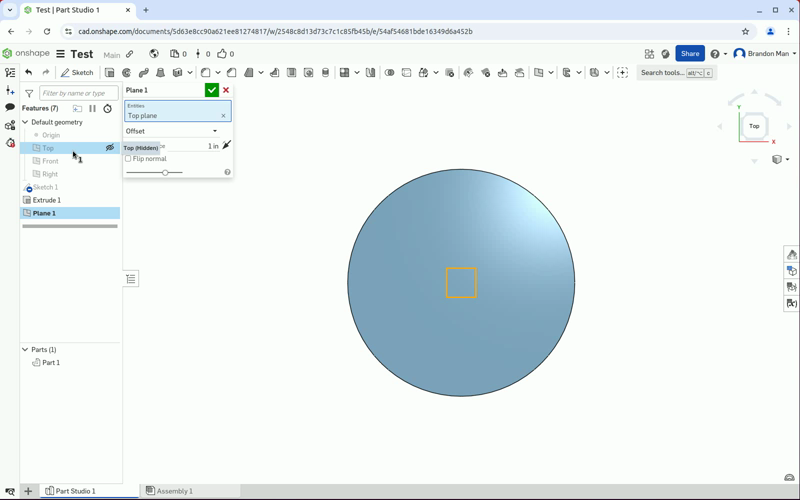
key(tab, 2)
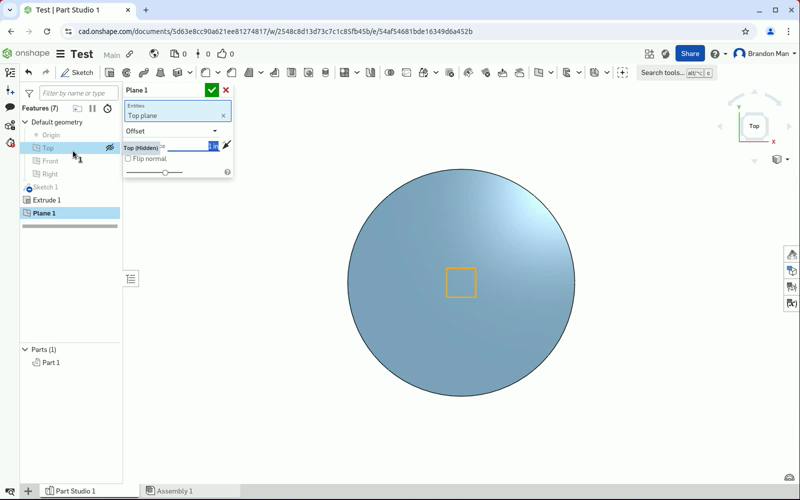
text(11.554)
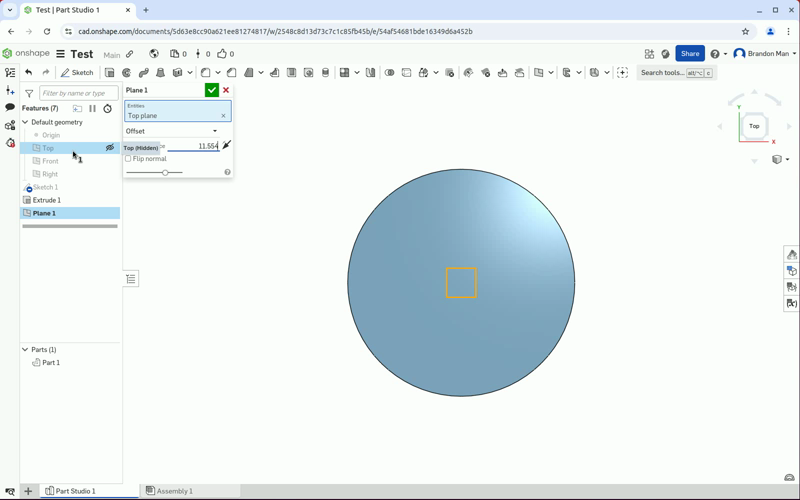
key(enter, 2)
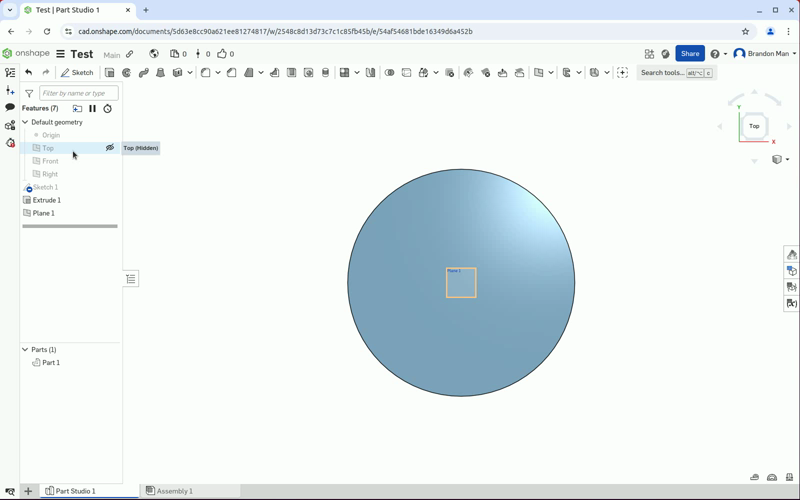
key(shift+s)
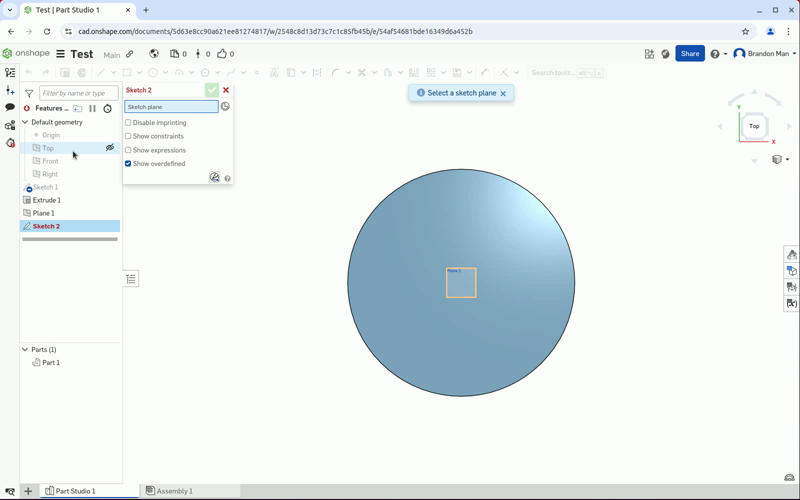
mouse_move(73, 215)
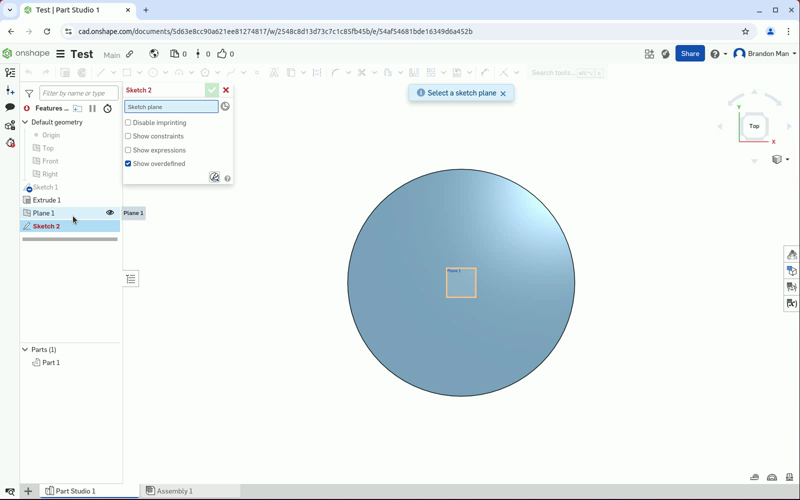
click(73, 215)
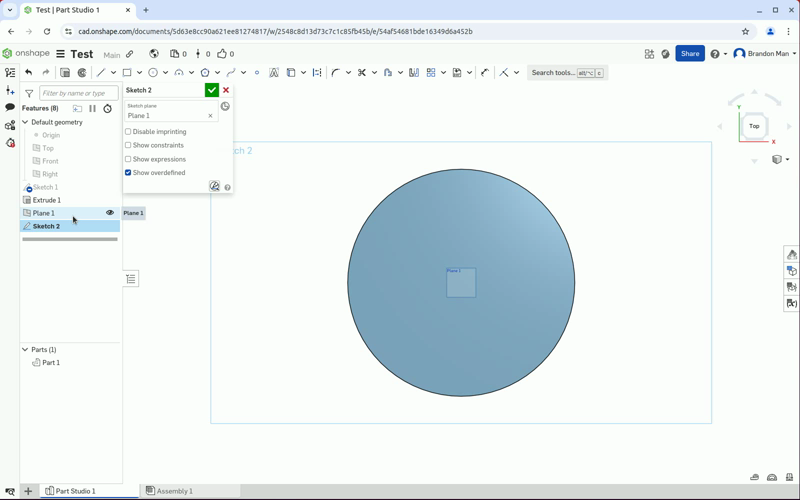
mouse_move(73, 352)
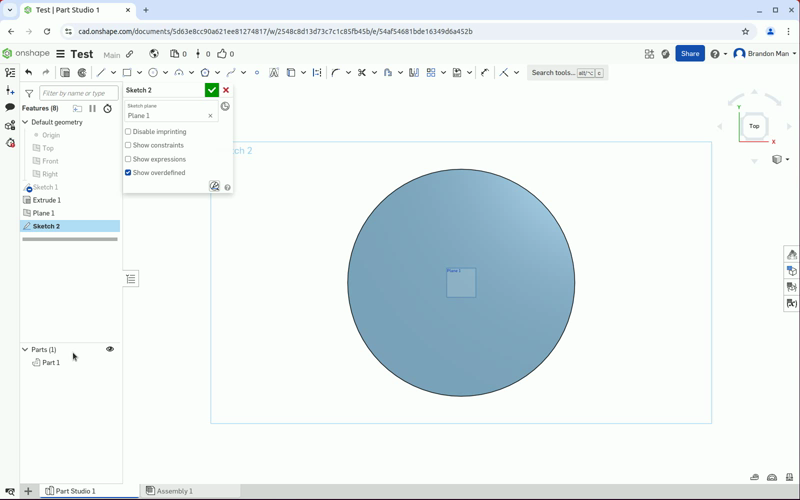
key(y)
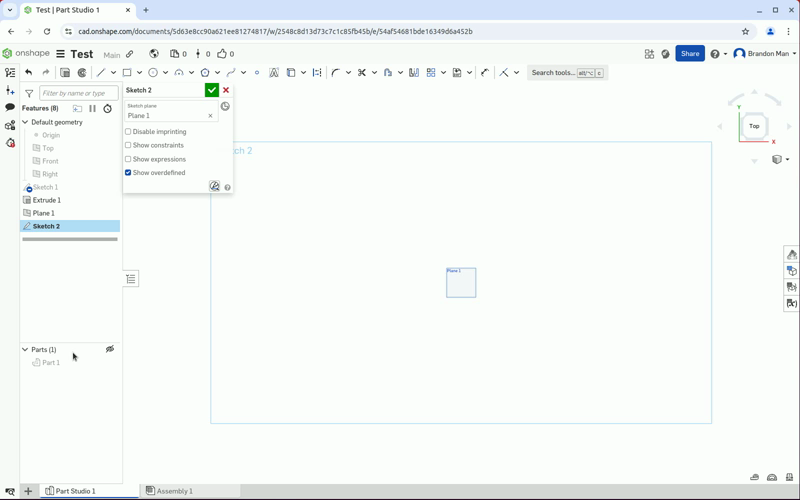
key(c)
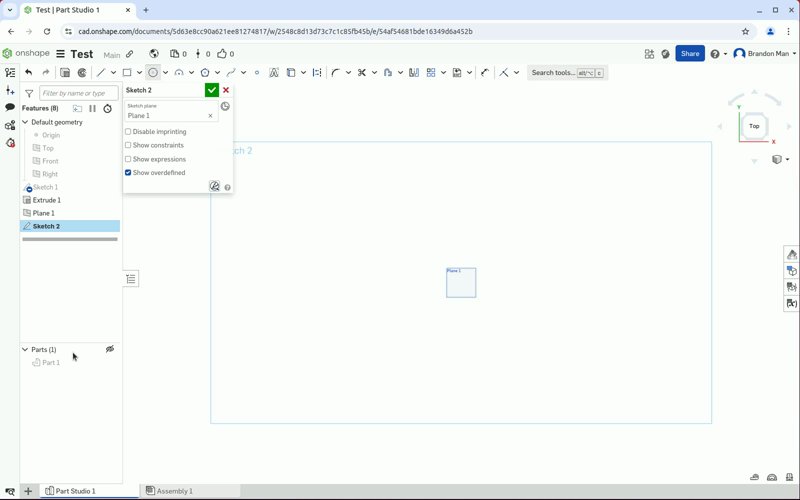
key_down(shift)
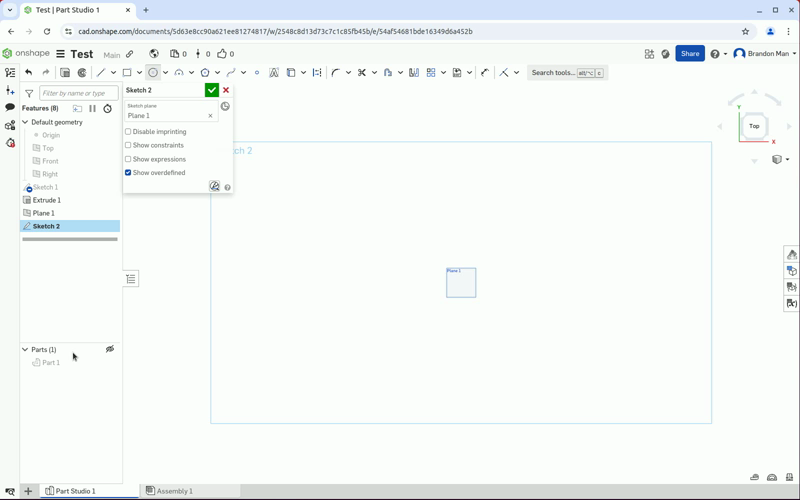
mouse_move(461, 282)
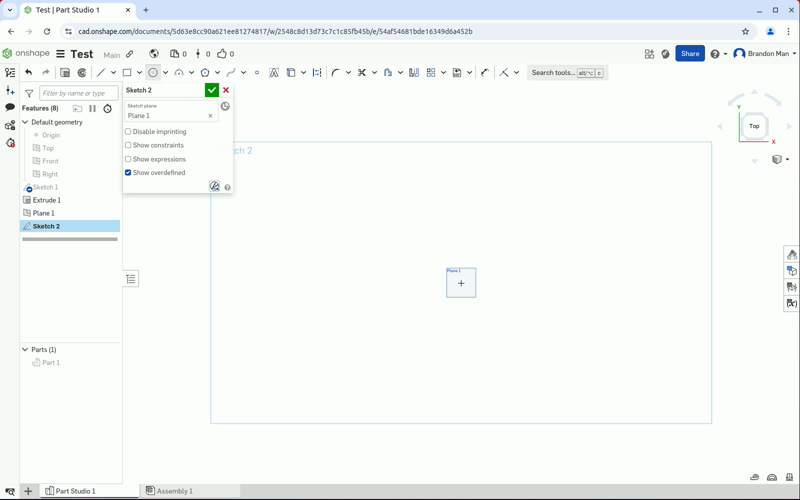
click(461, 282)
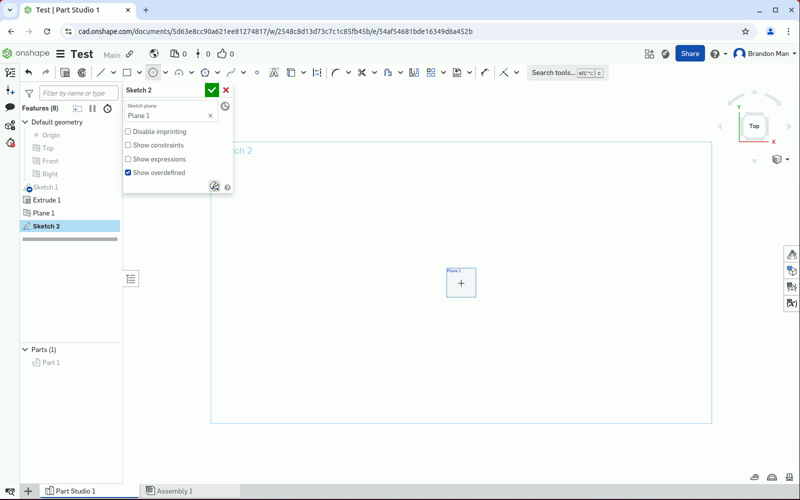
key_up(shift)
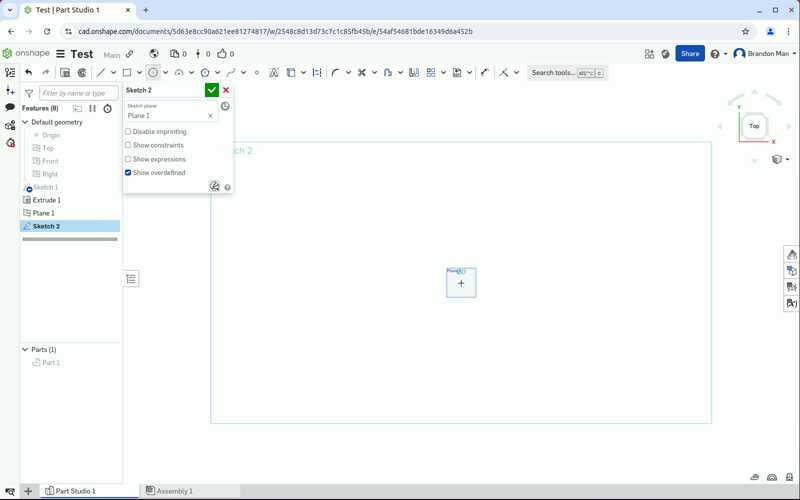
mouse_move(518, 282)
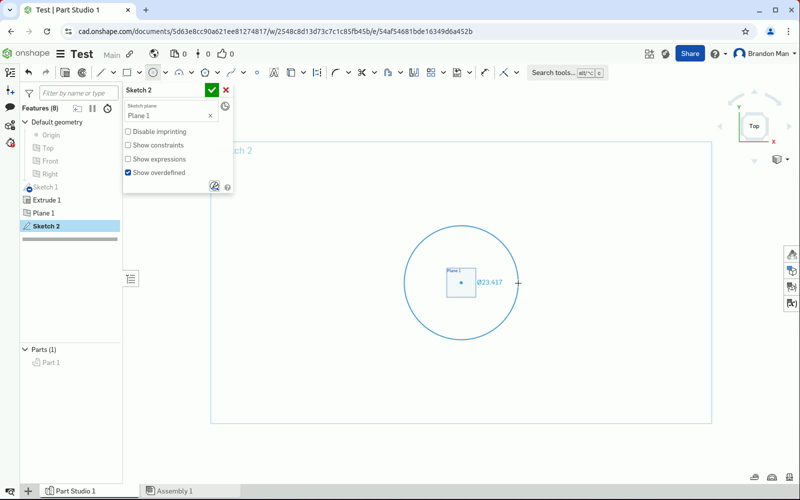
click(518, 282)
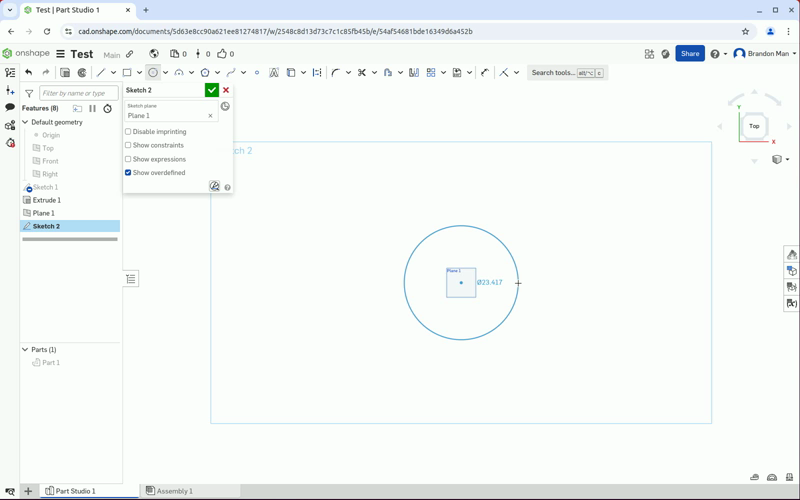
key(esc)
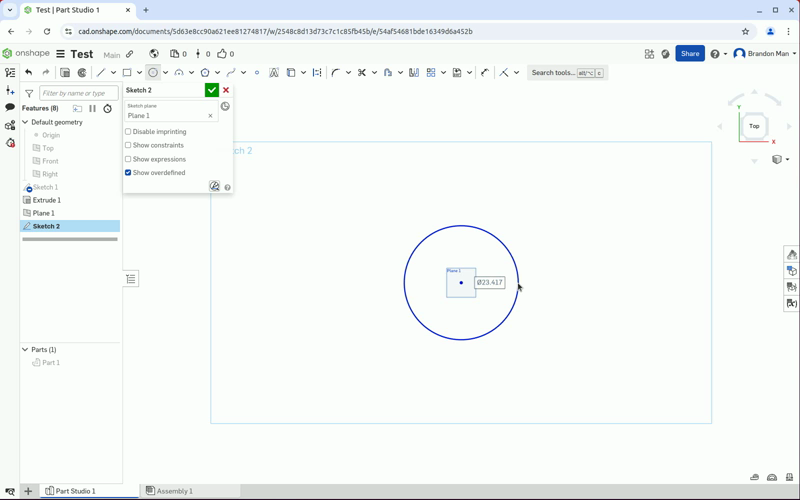
mouse_move(486, 306)
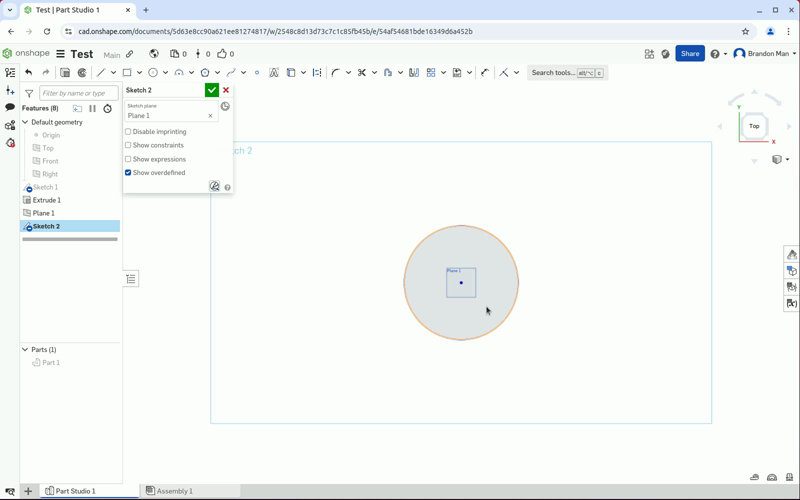
click(486, 306)
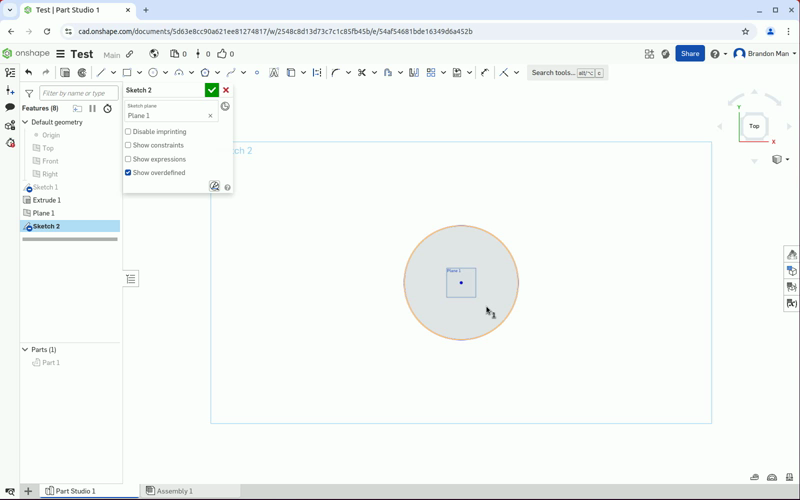
mouse_move(73, 352)
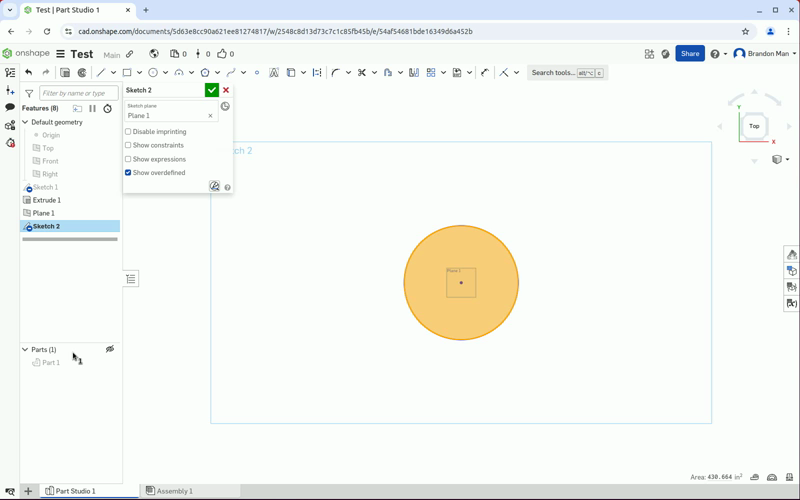
key(shift+y)
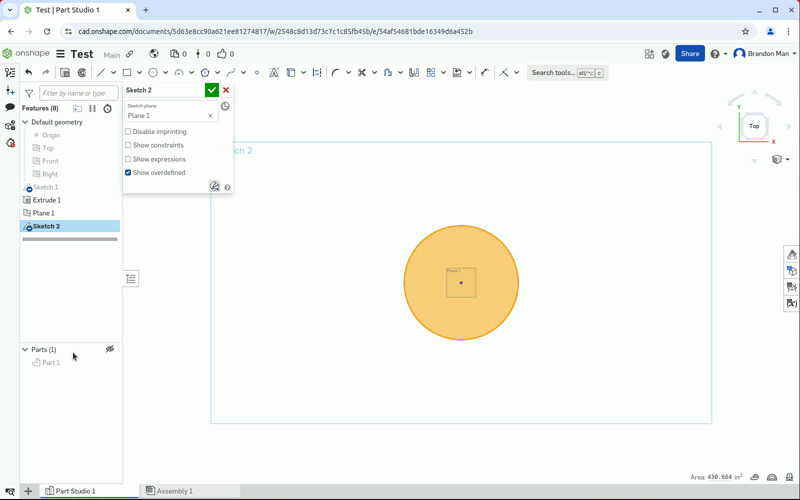
key(shift+e)
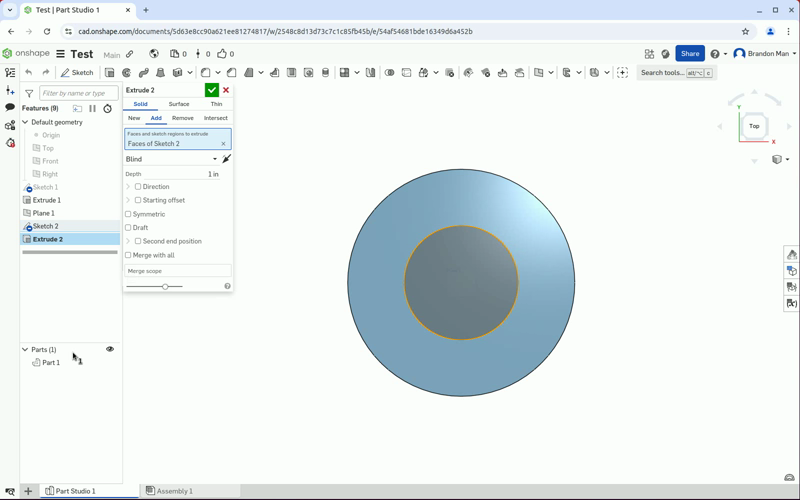
mouse_move(143, 106)
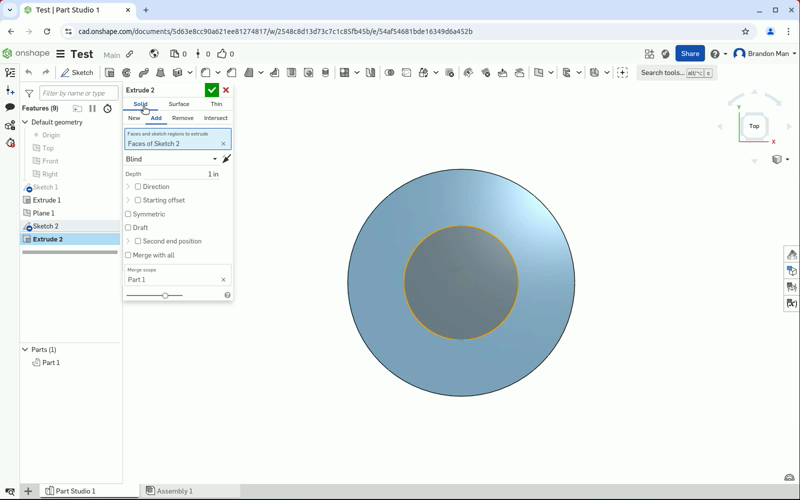
click(143, 106)
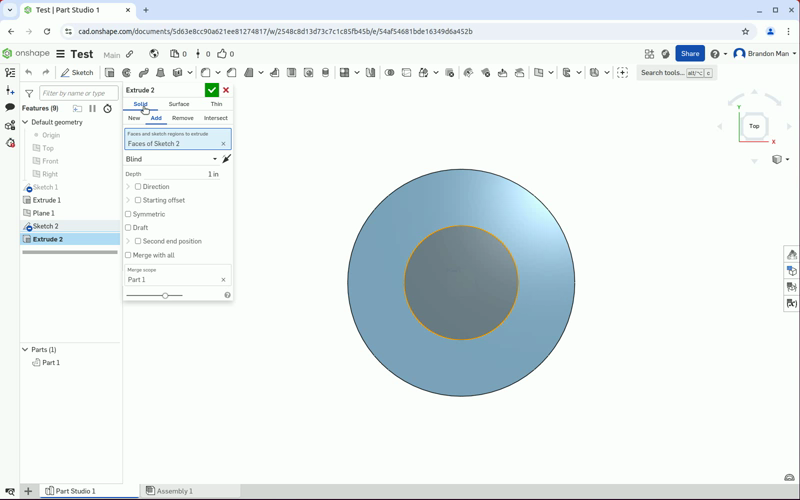
mouse_move(186, 120)
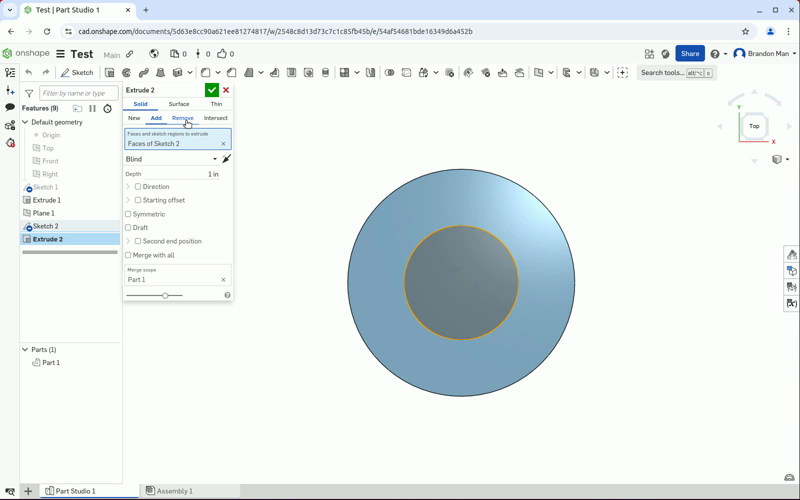
click(186, 120)
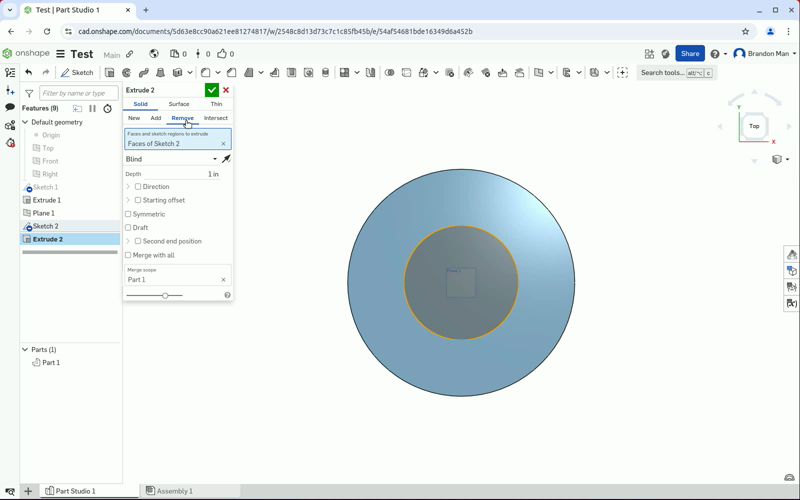
key(tab, 4)
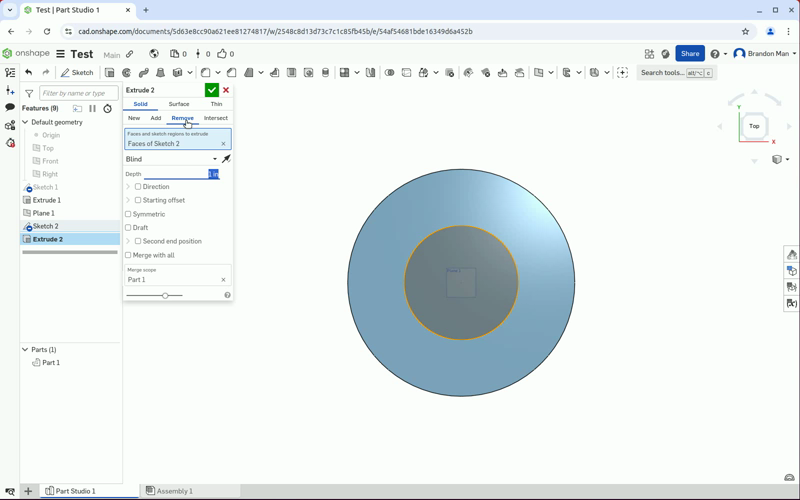
text(11.554)
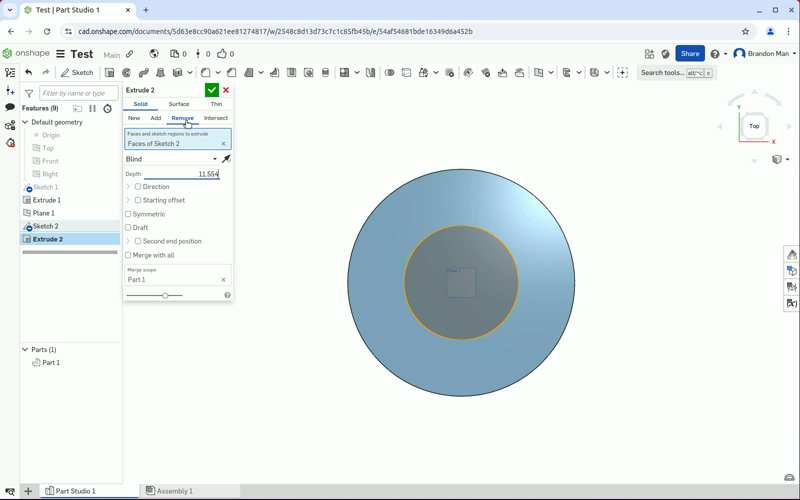
key(tab, 6)
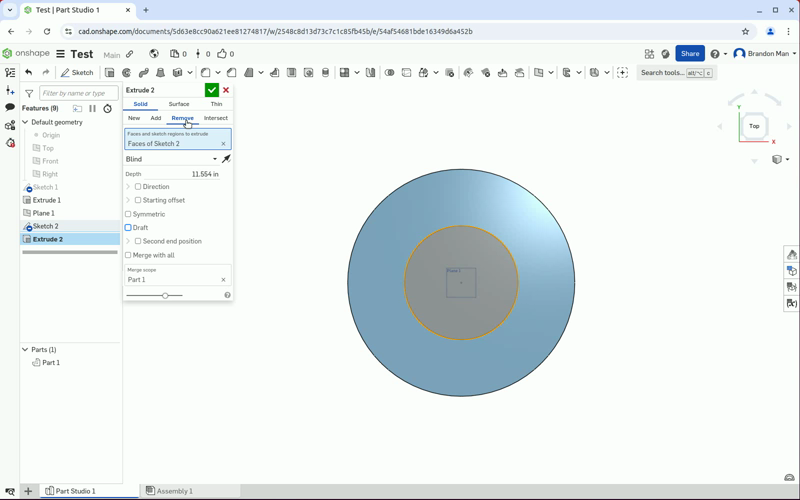
key(space)
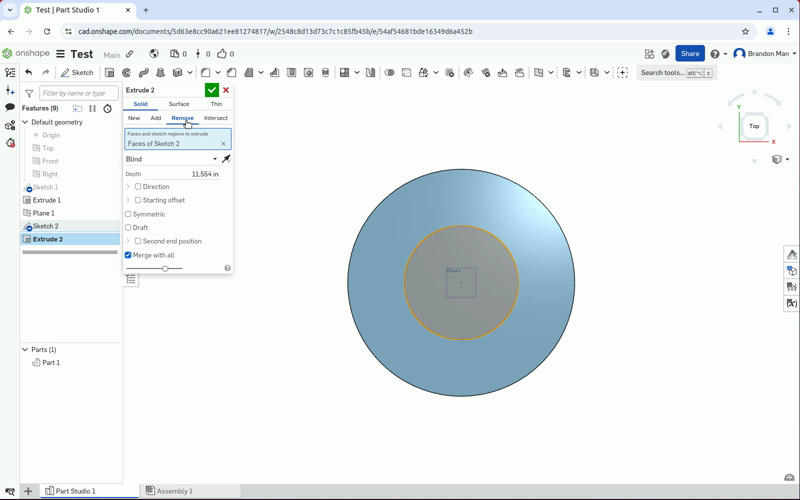
key(enter)
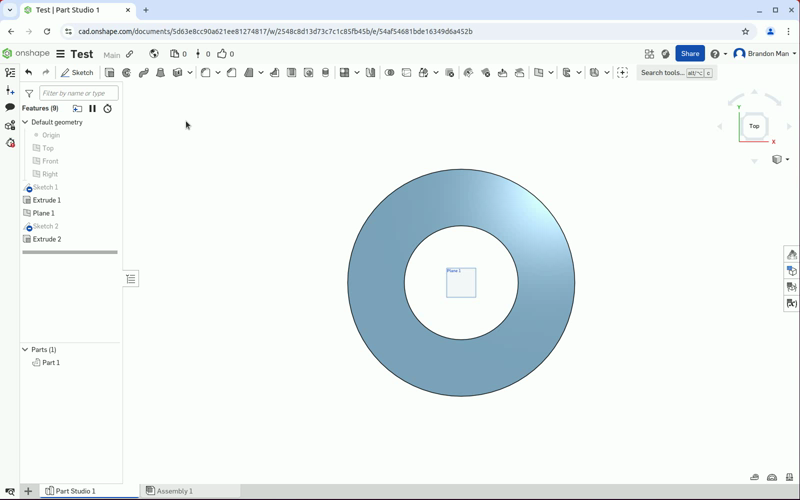
key(shift+h)
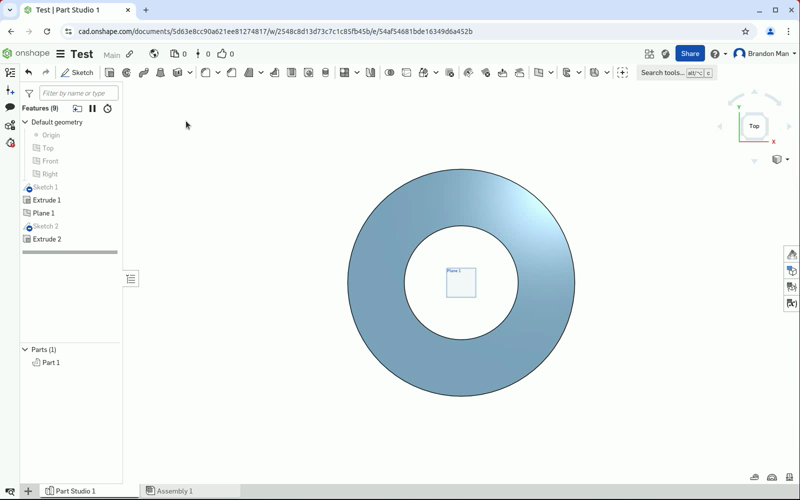
key(shift+h)
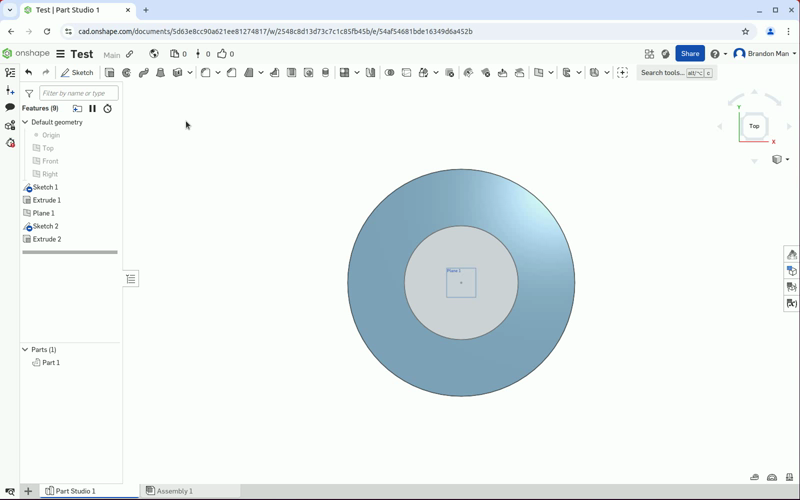
key(shift+7)
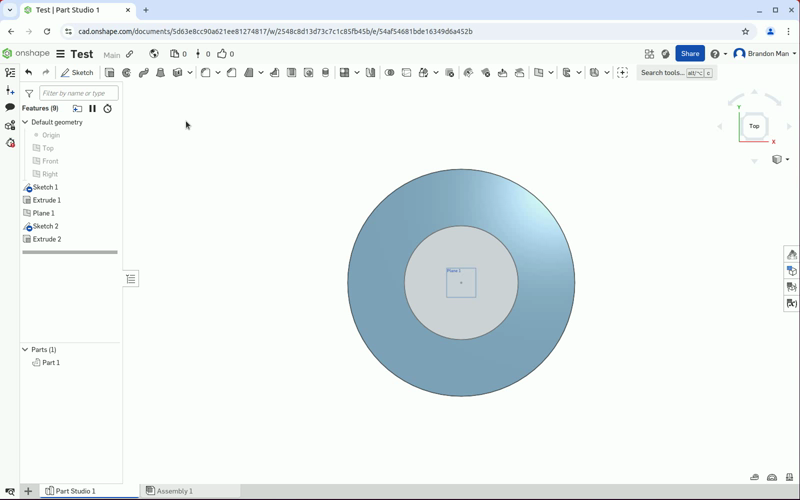
key(up, 3)
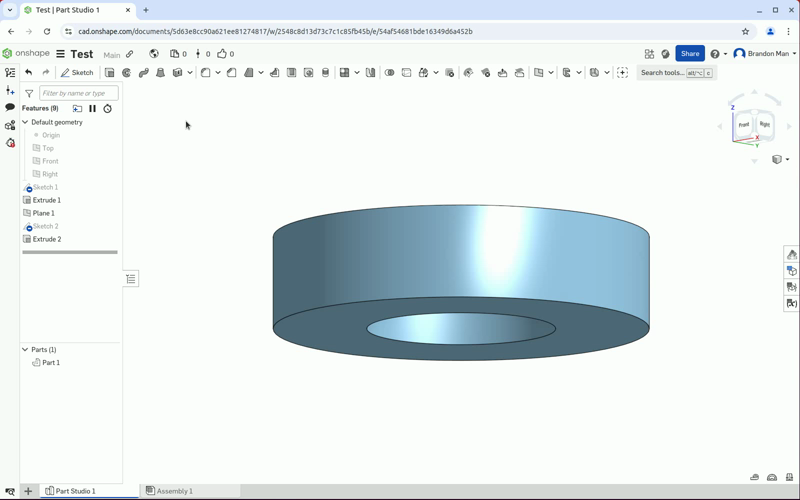
key(left, 3)
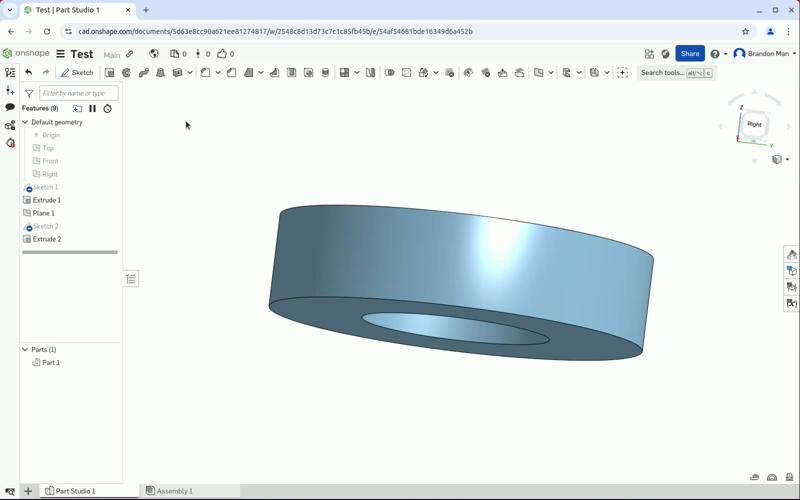
key(right, 3)
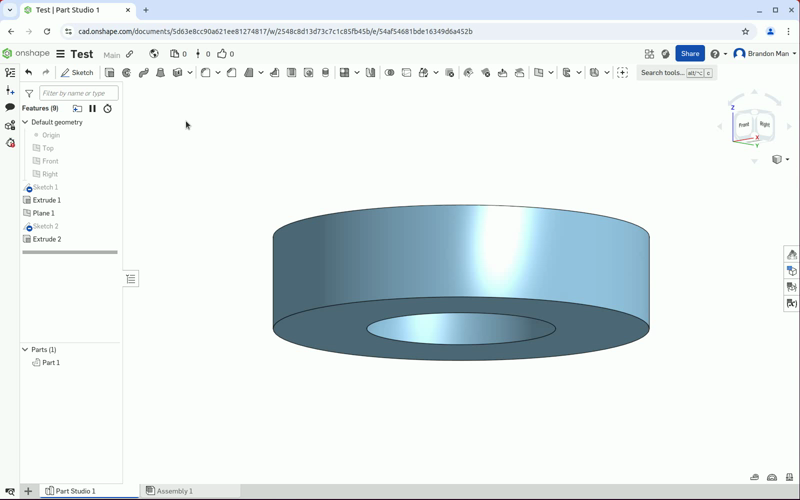
key(down, 3)
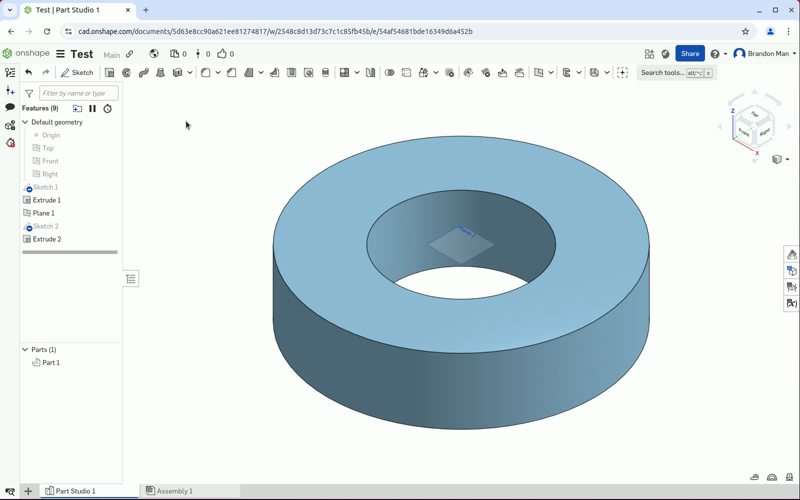
mouse_move(73, 189)
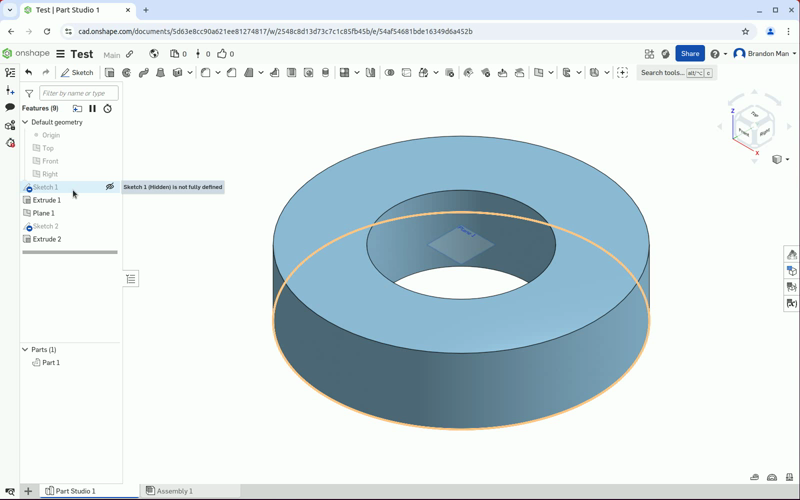
click(73, 189)